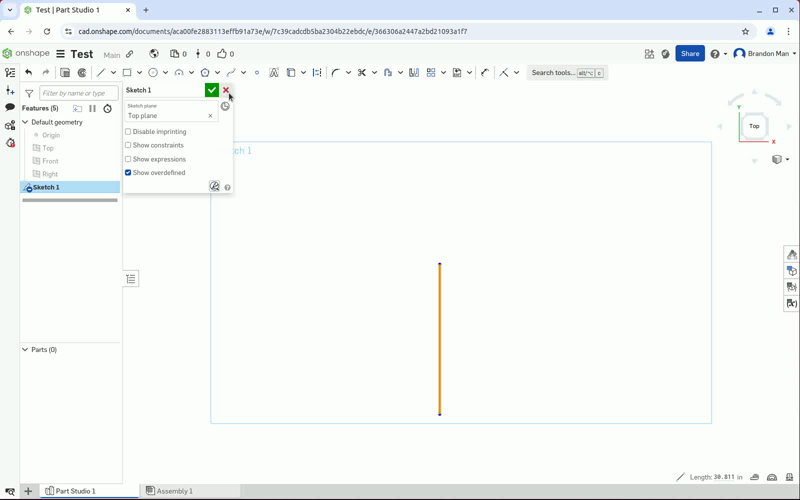
key(shift+h)
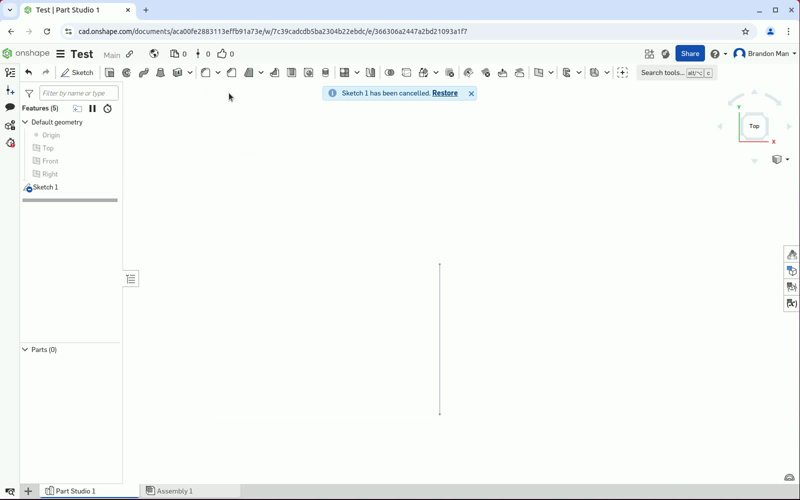
key(shift+s)
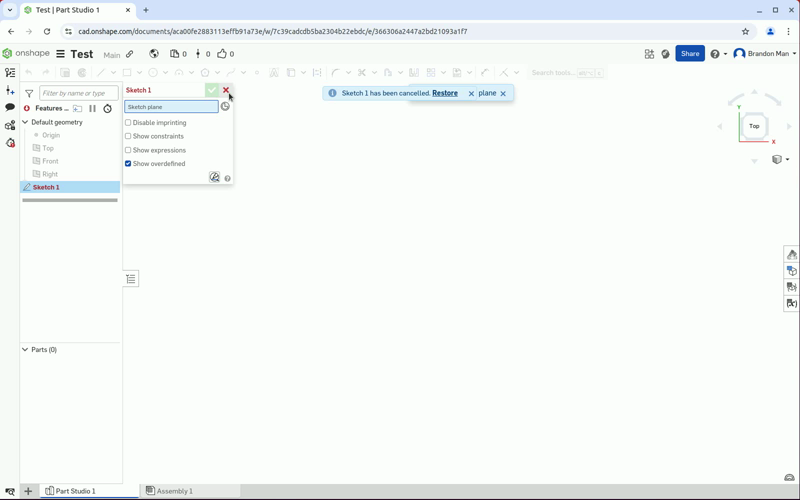
mouse_move(73, 150)
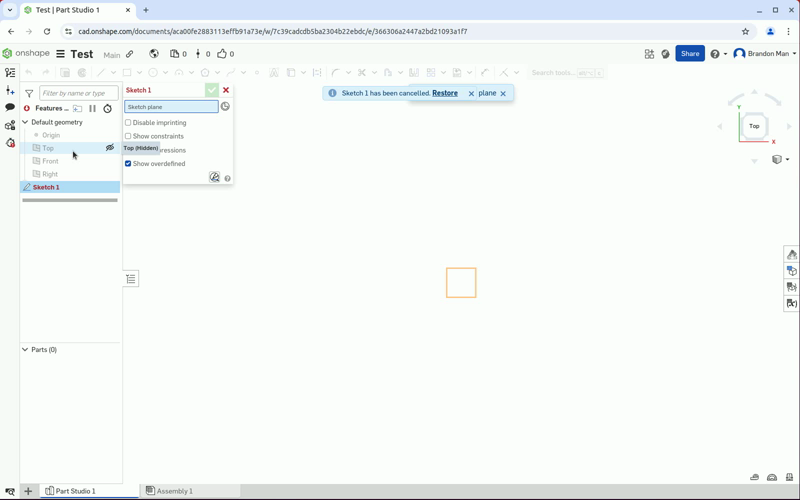
click(73, 150)
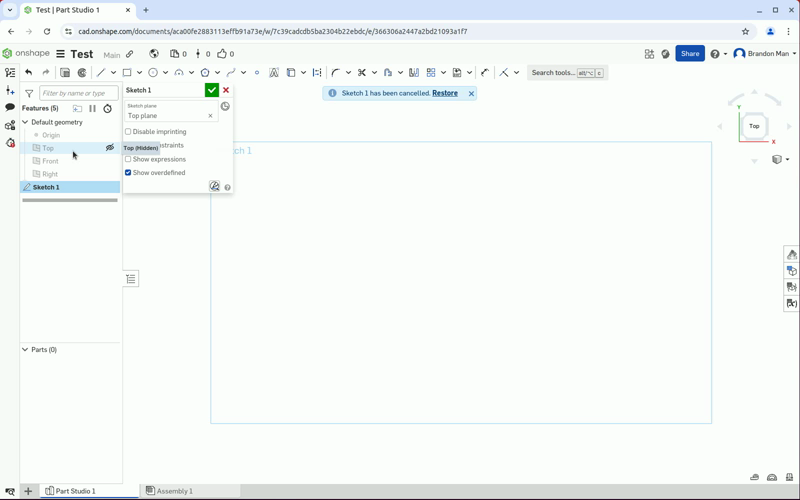
mouse_move(73, 352)
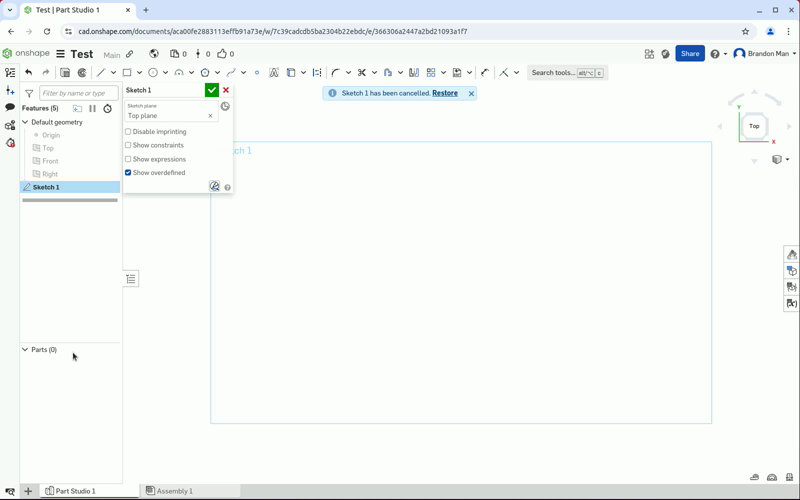
key(y)
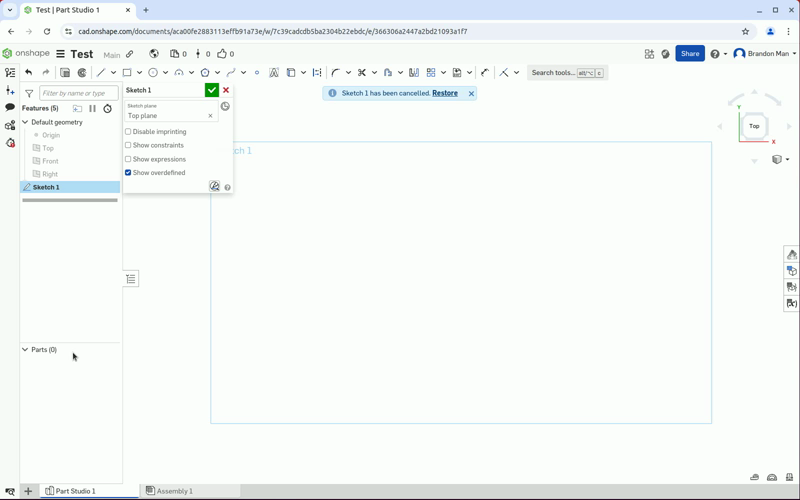
key(c)
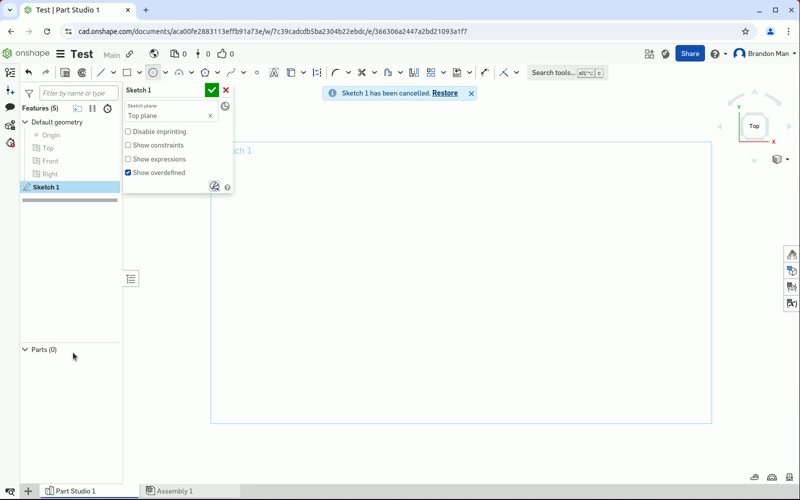
key_down(shift)
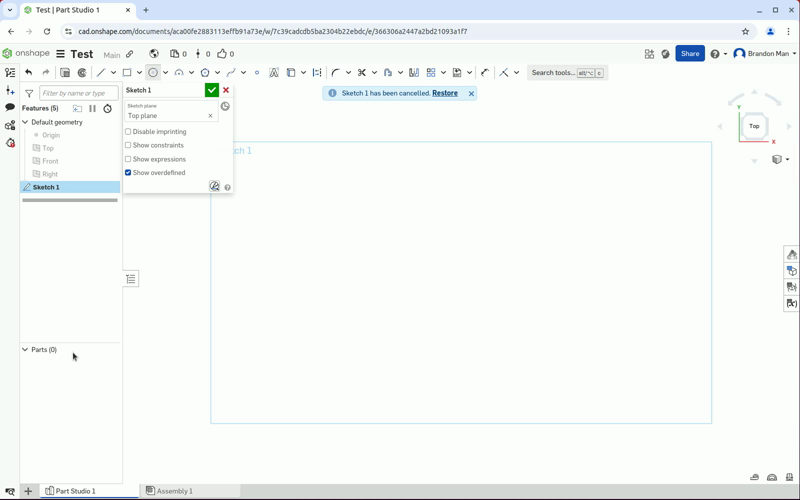
mouse_move(461, 282)
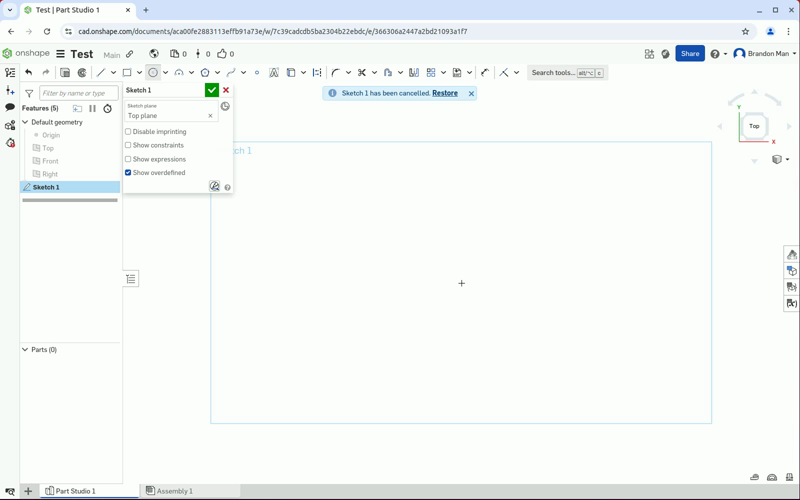
click(461, 282)
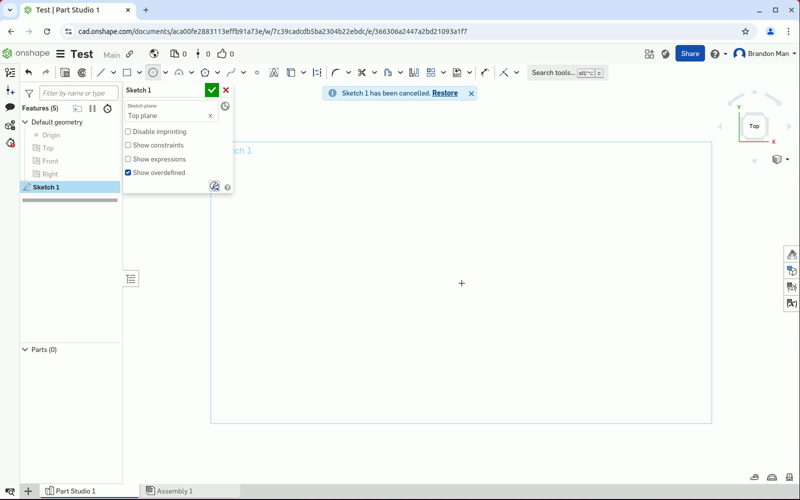
key_up(shift)
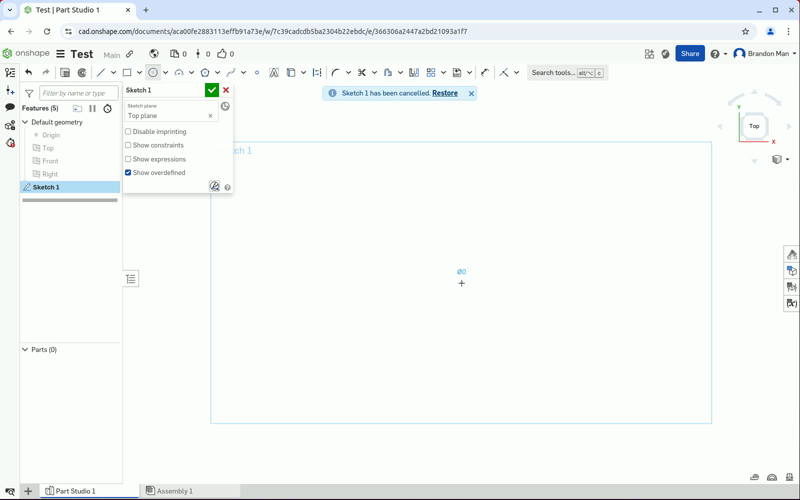
mouse_move(565, 282)
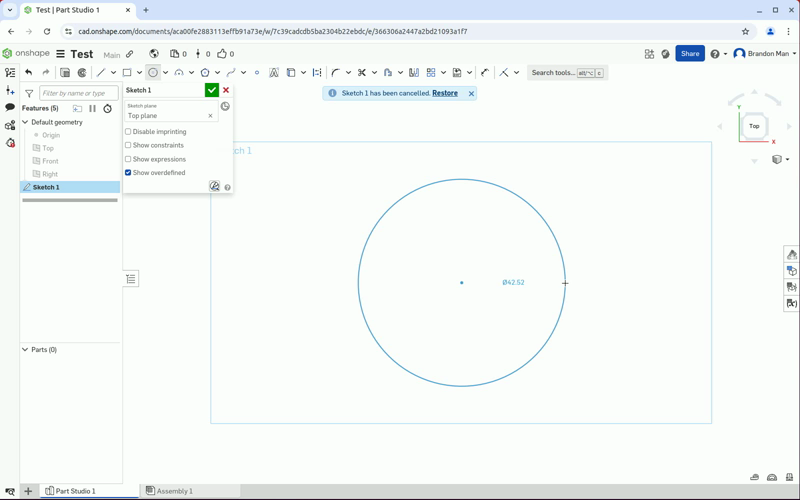
click(565, 282)
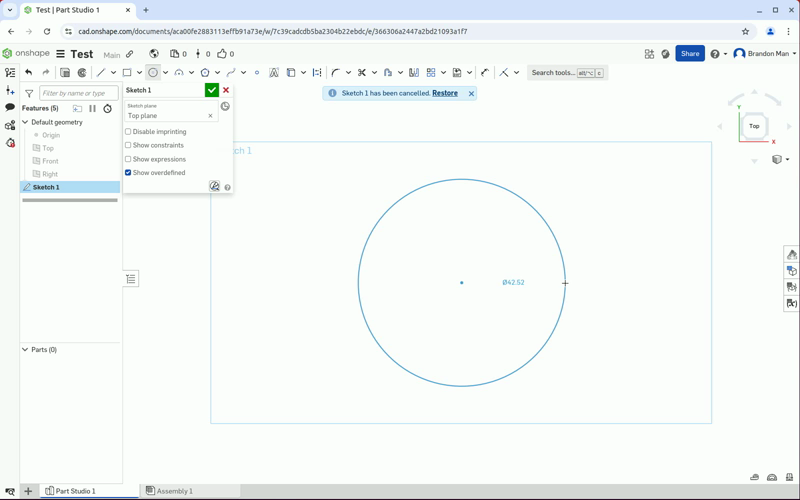
key(esc)
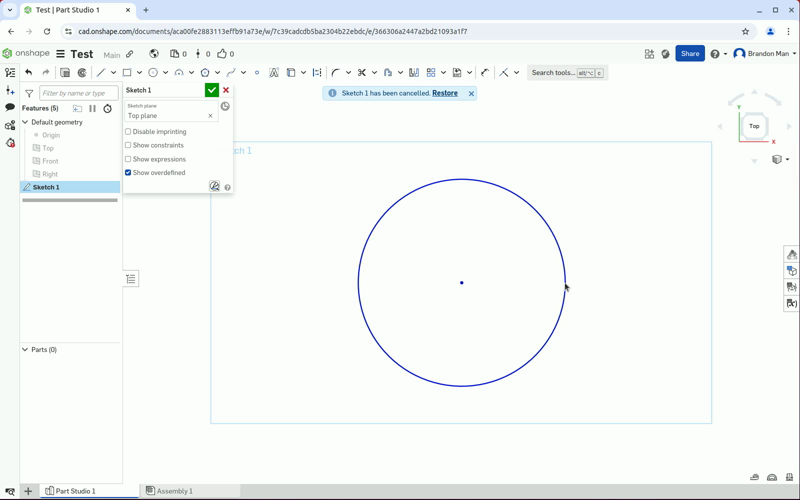
key(c)
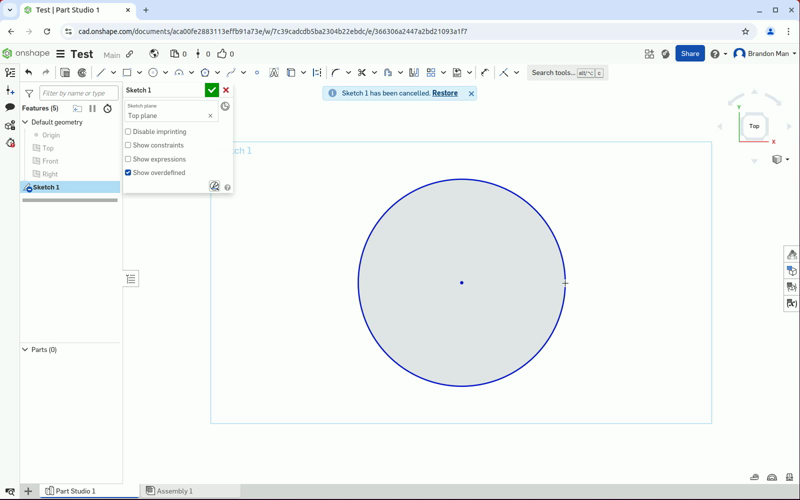
key_down(shift)
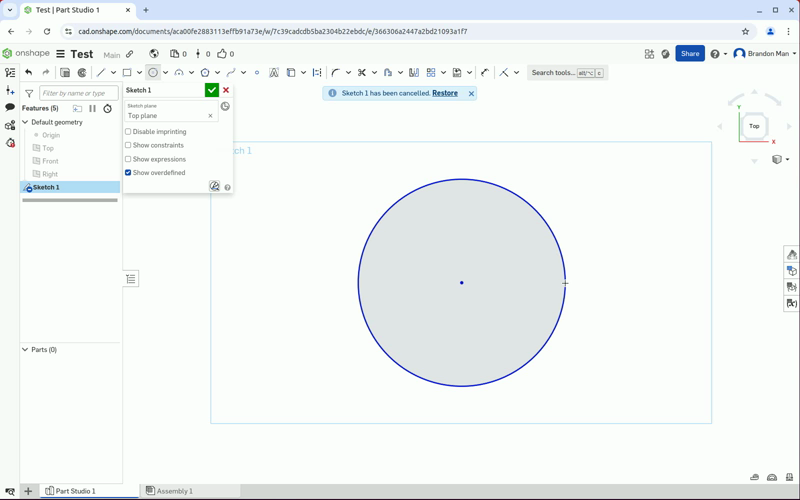
mouse_move(461, 282)
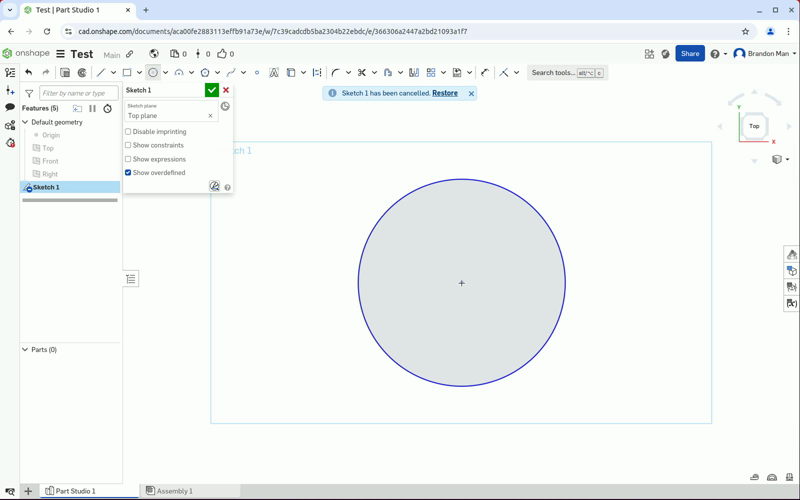
click(461, 282)
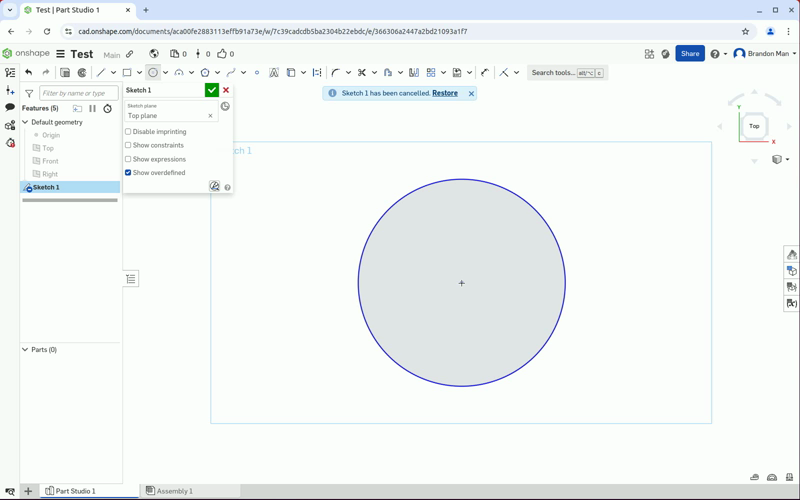
key_up(shift)
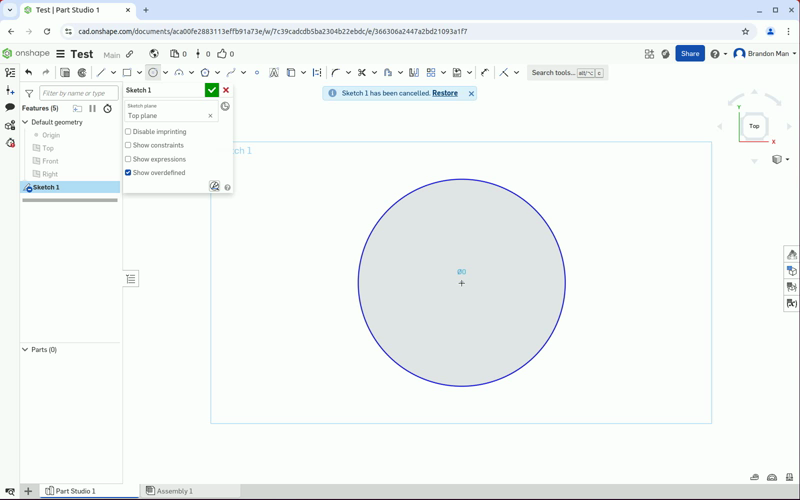
mouse_move(530, 282)
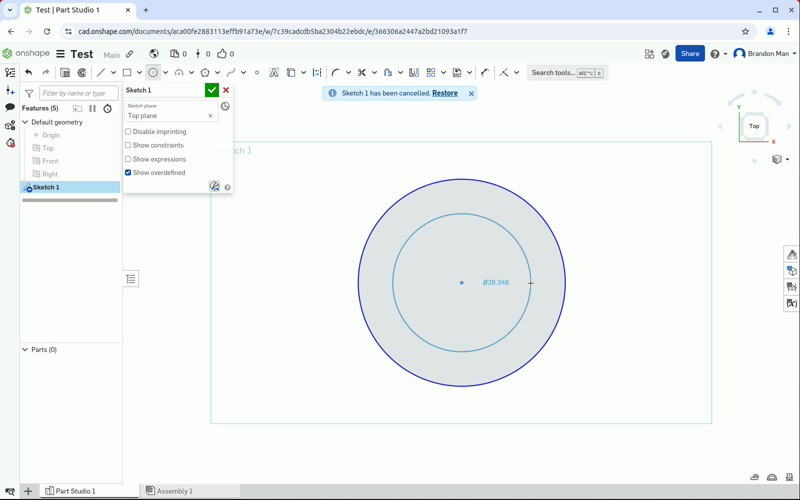
click(530, 282)
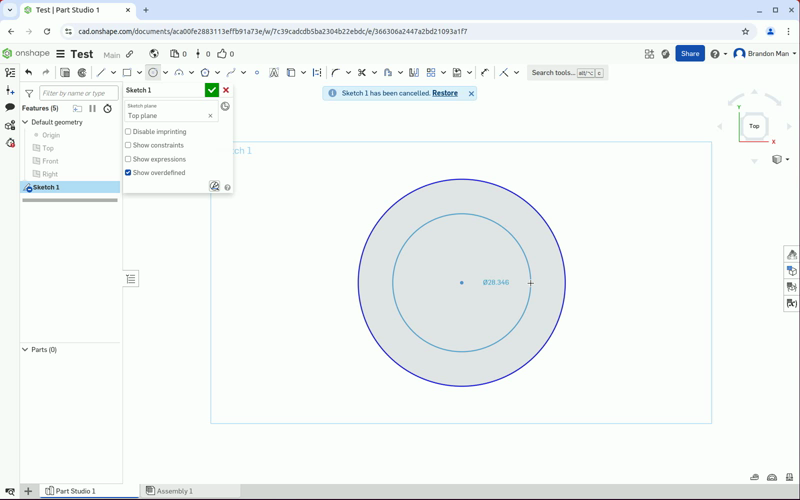
key(esc)
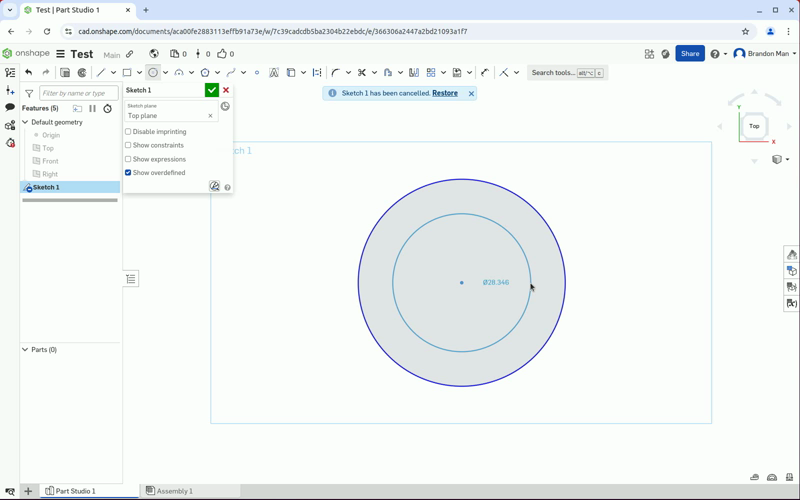
mouse_move(538, 323)
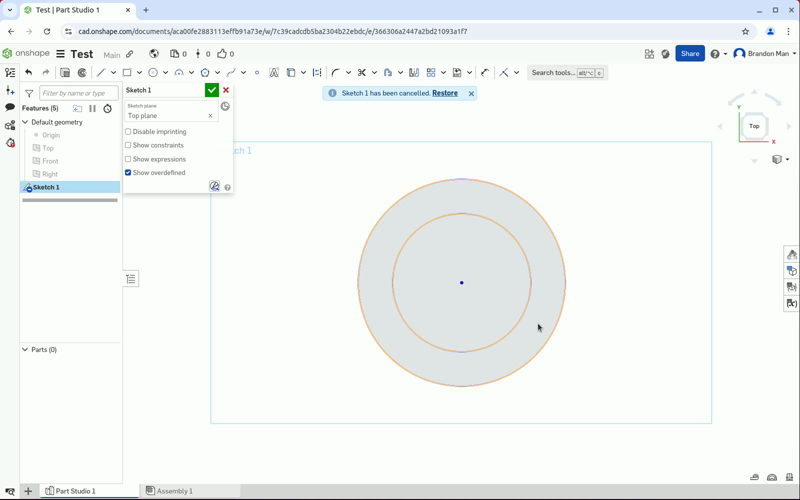
click(538, 323)
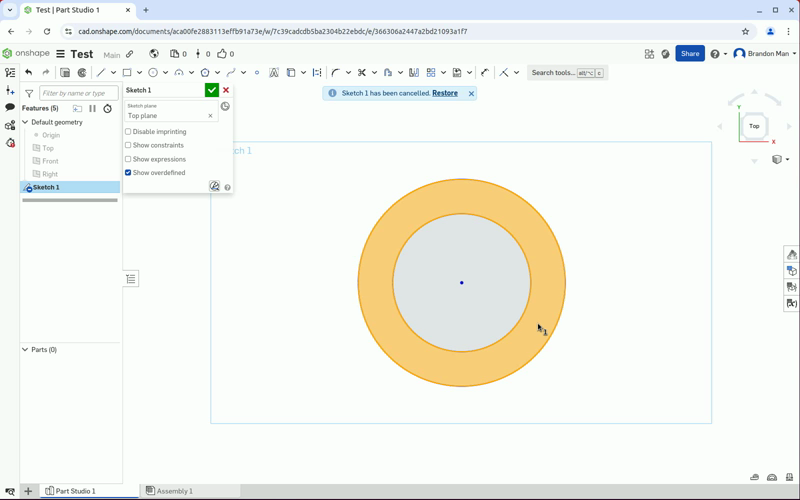
mouse_move(73, 352)
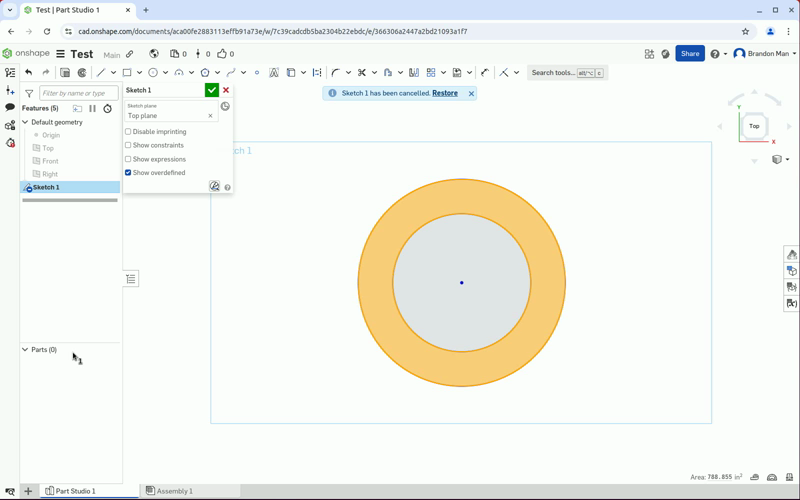
key(shift+y)
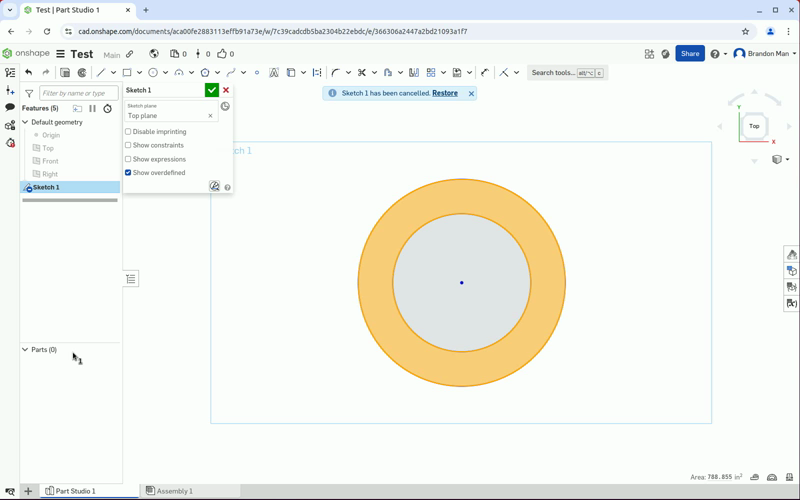
key(shift+e)
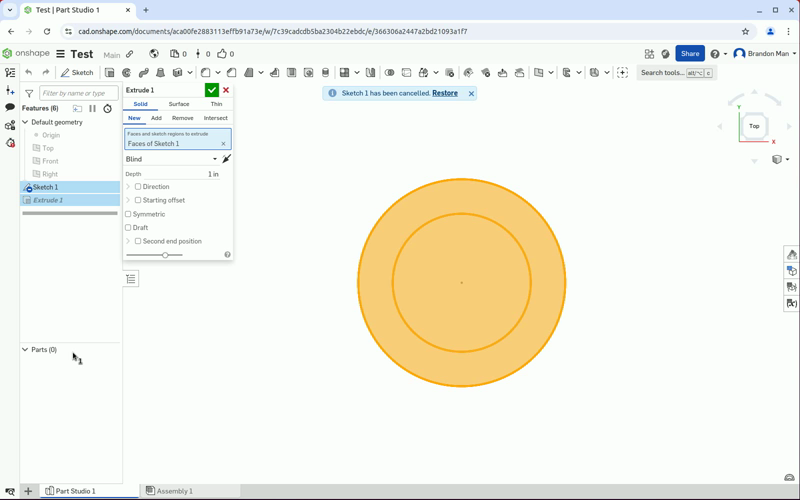
mouse_move(143, 106)
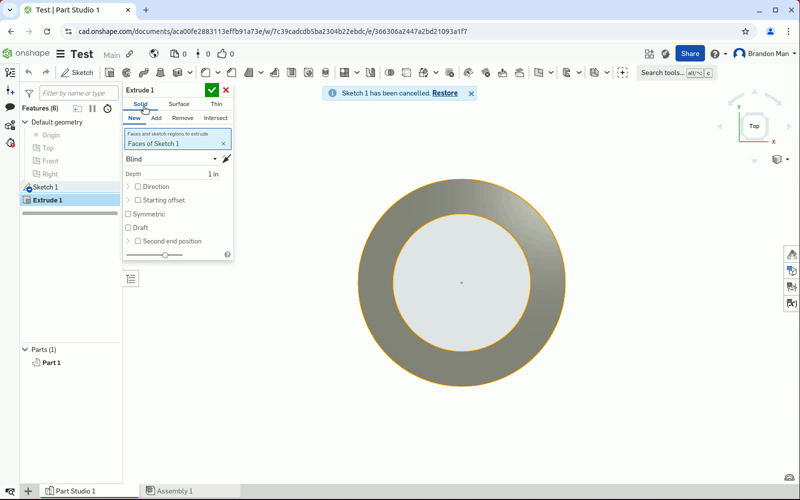
click(143, 106)
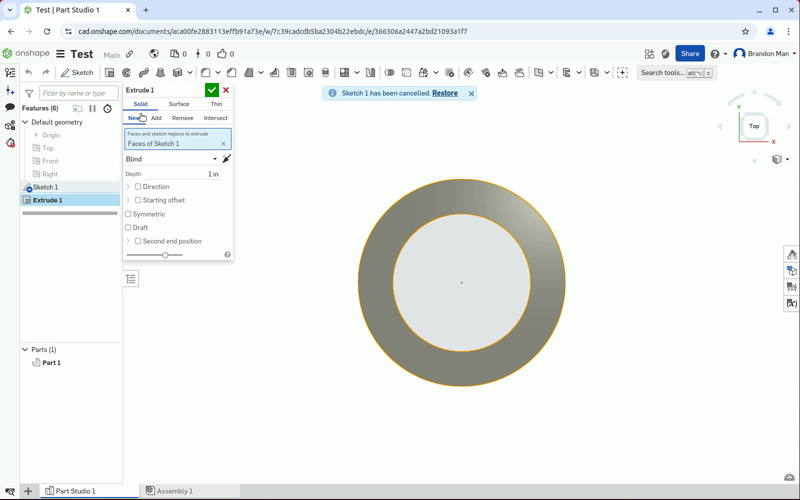
mouse_move(137, 120)
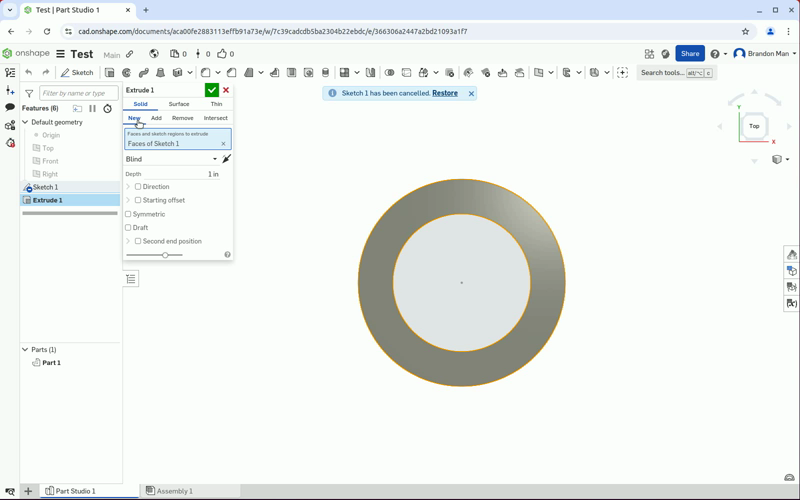
click(137, 120)
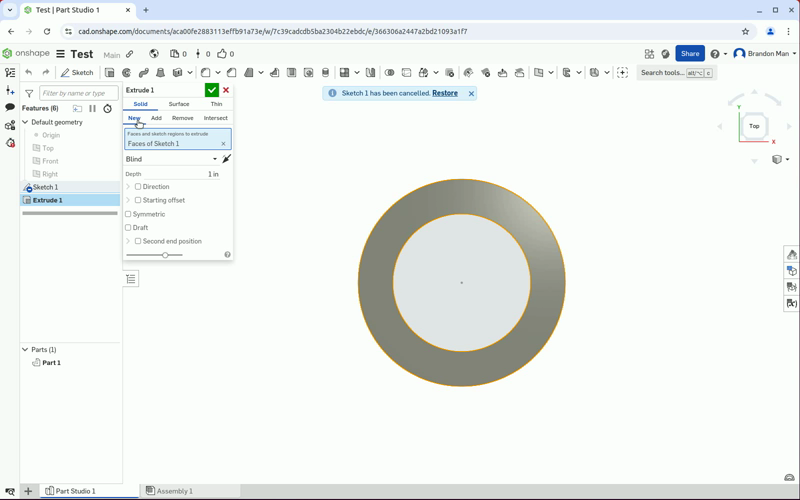
key(tab, 4)
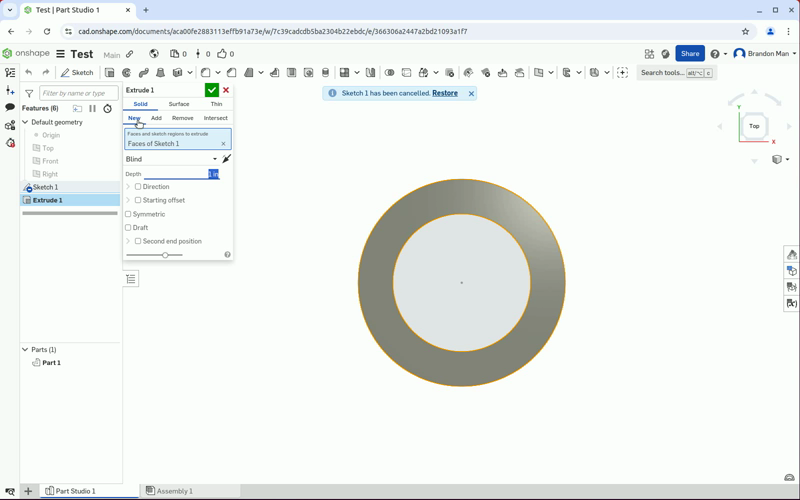
text(2.166)
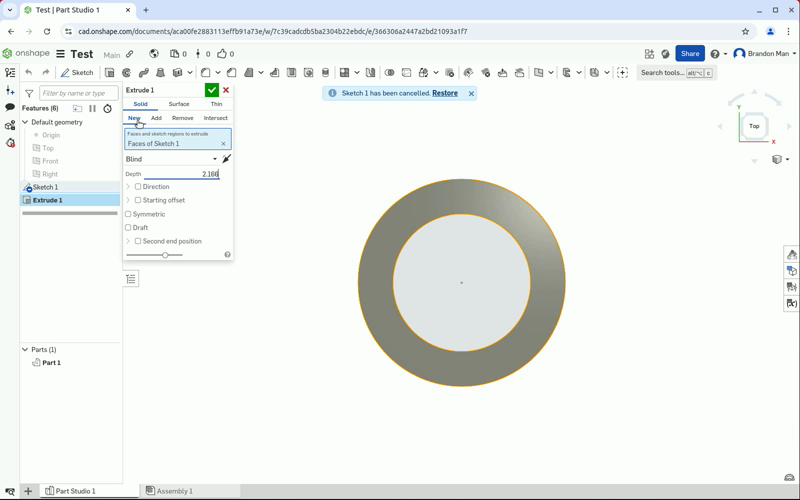
key(enter)
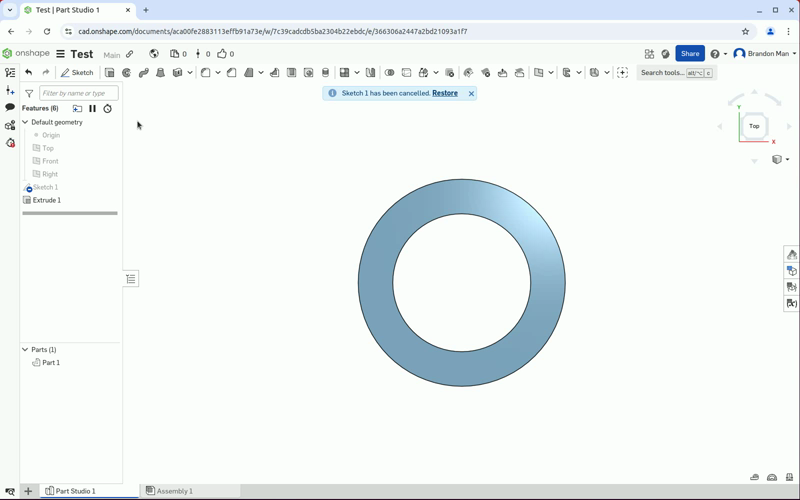
key(shift+h)
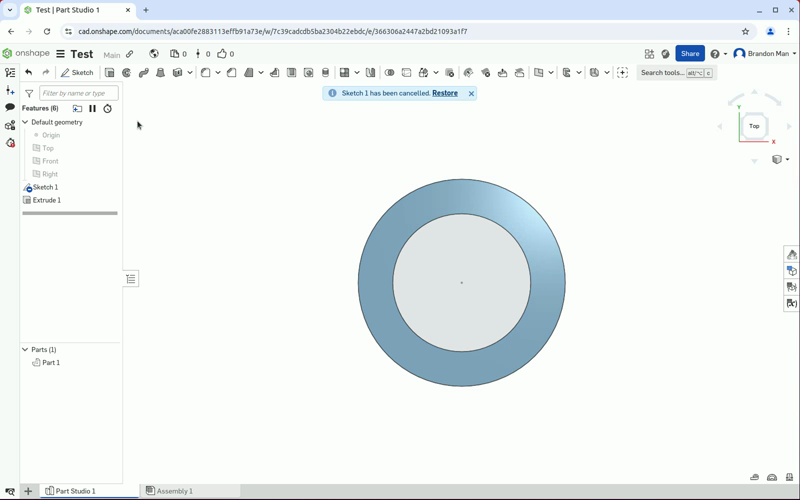
key(shift+h)
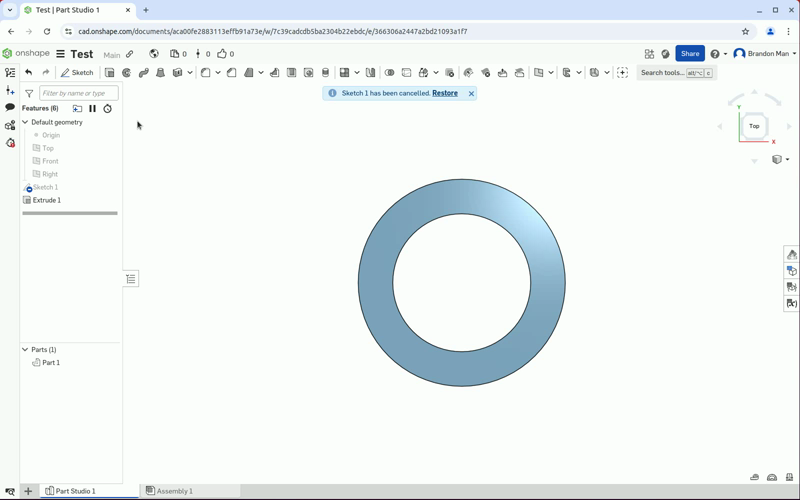
mouse_move(73, 189)
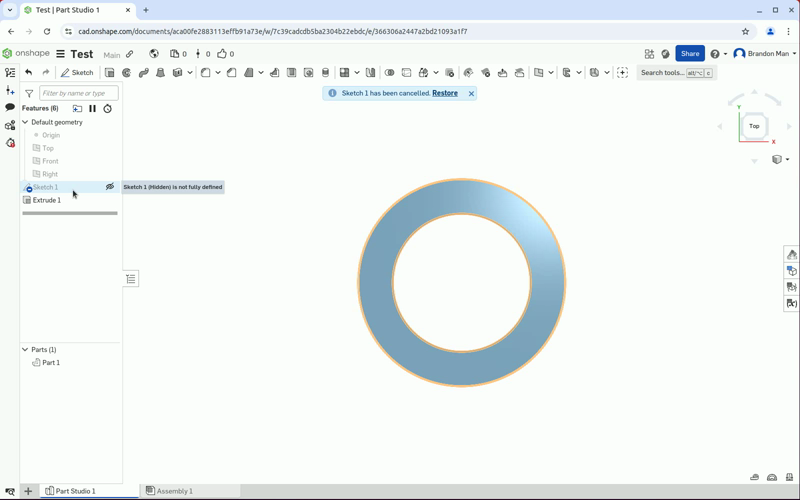
click(73, 189)
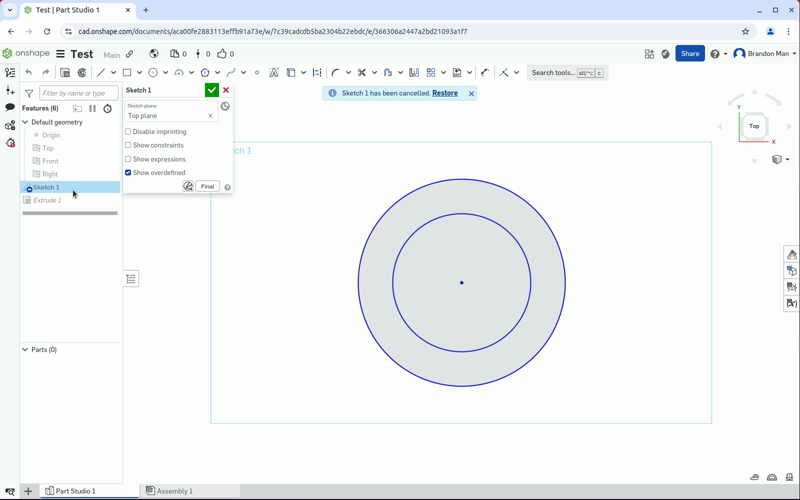
mouse_move(229, 92)
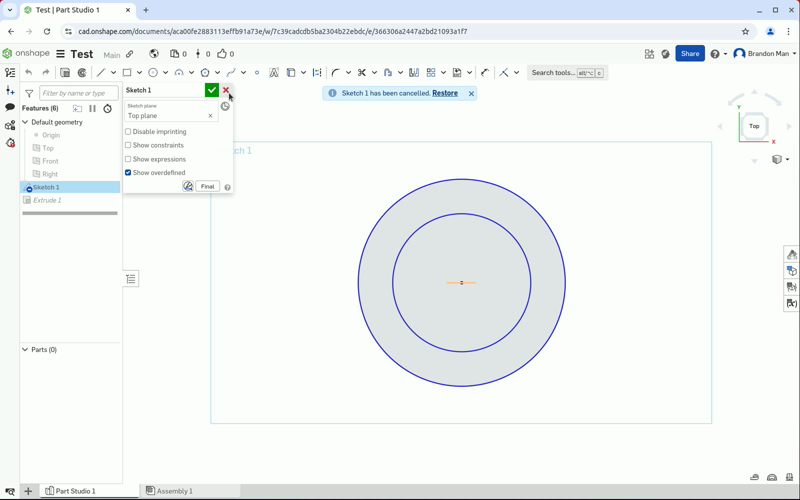
click(229, 92)
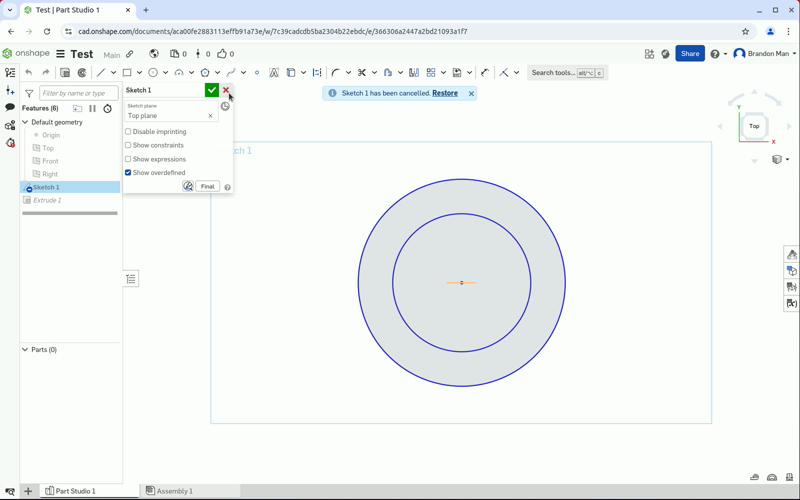
key(shift+s)
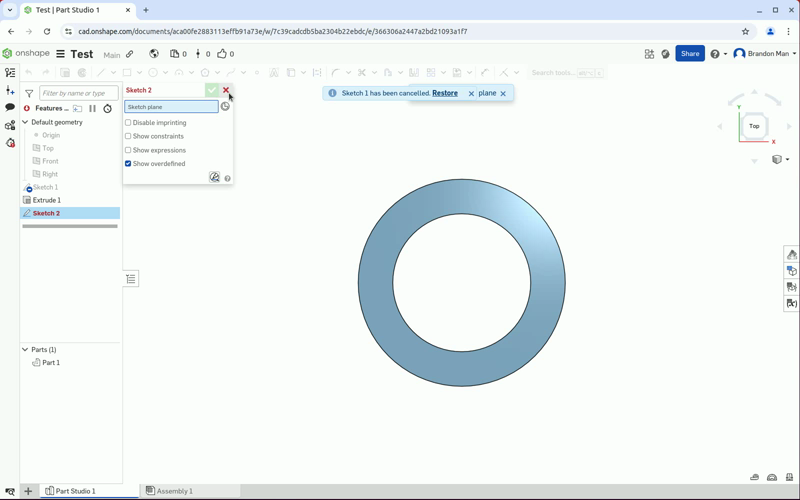
mouse_move(73, 150)
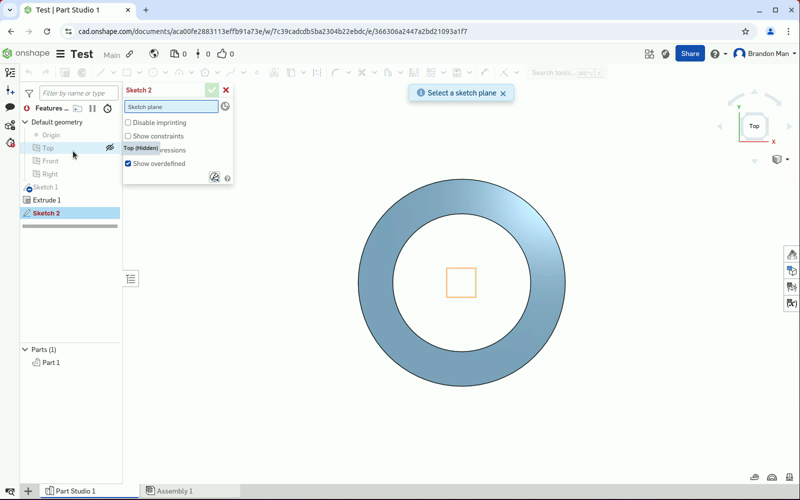
click(73, 150)
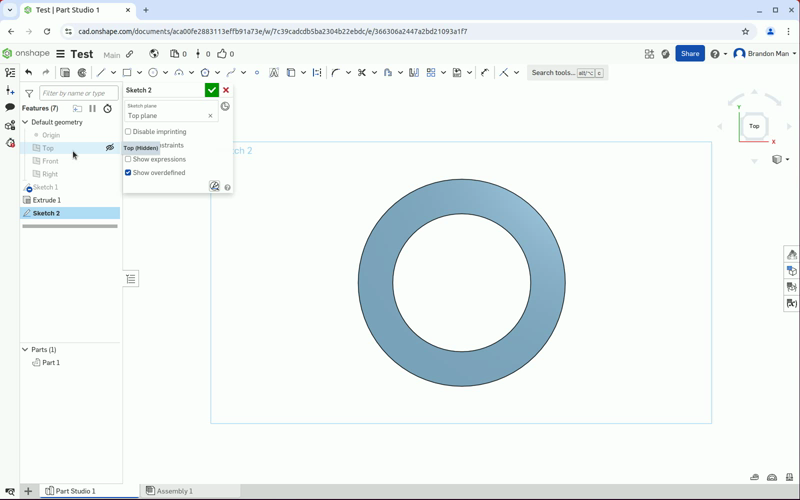
mouse_move(73, 352)
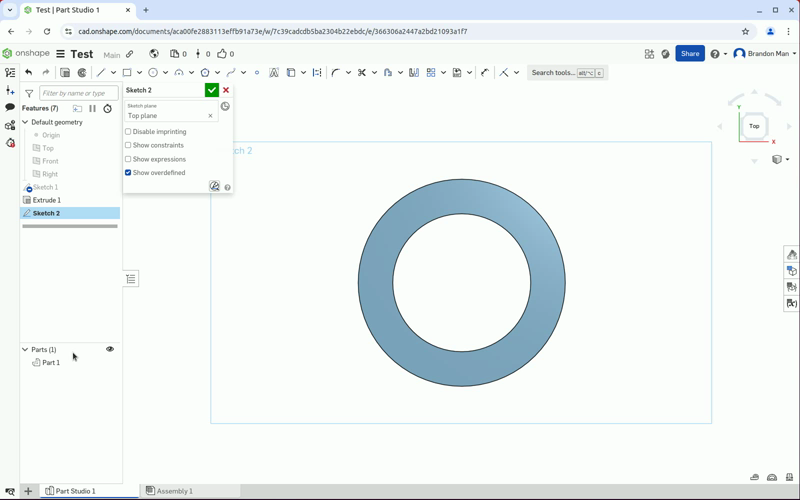
key(y)
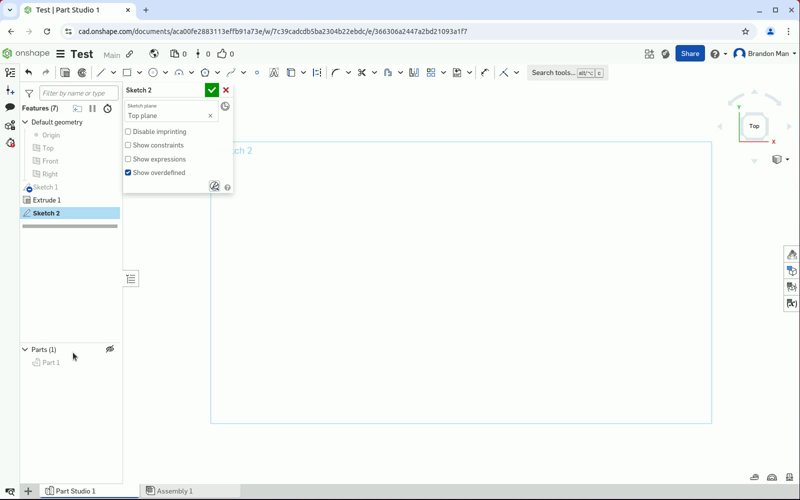
key(c)
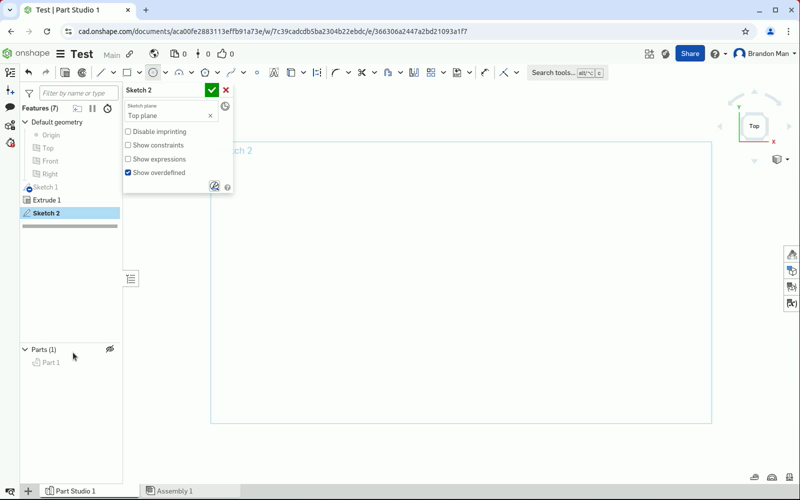
key_down(shift)
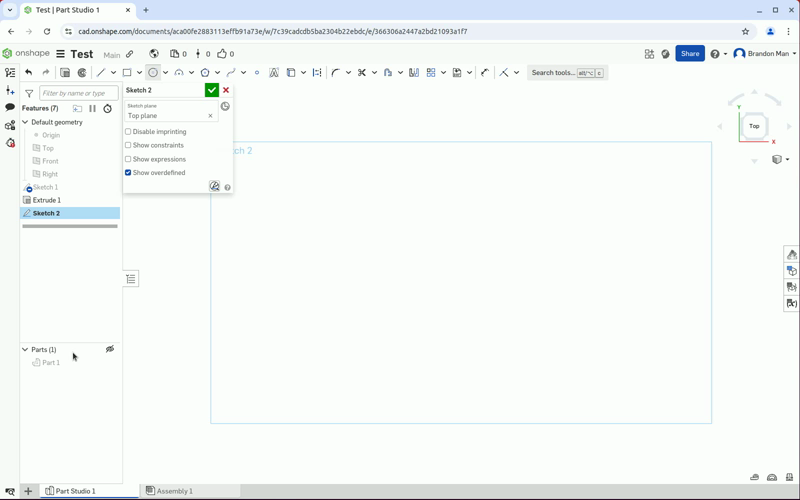
mouse_move(461, 282)
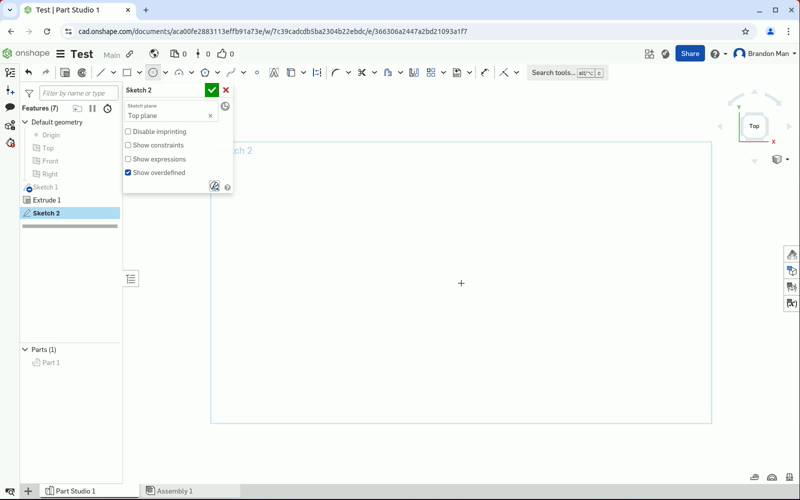
click(461, 282)
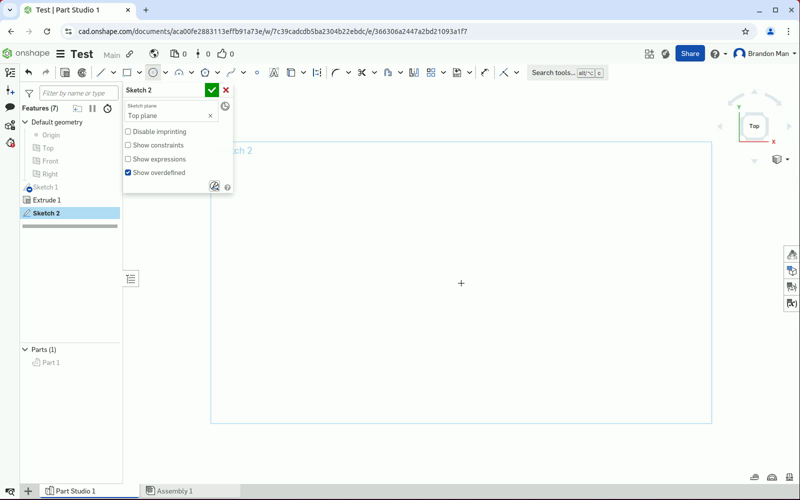
key_up(shift)
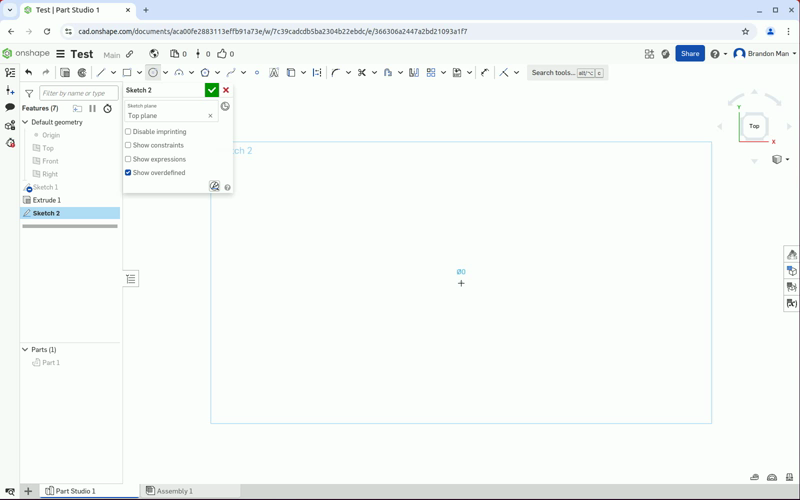
mouse_move(572, 282)
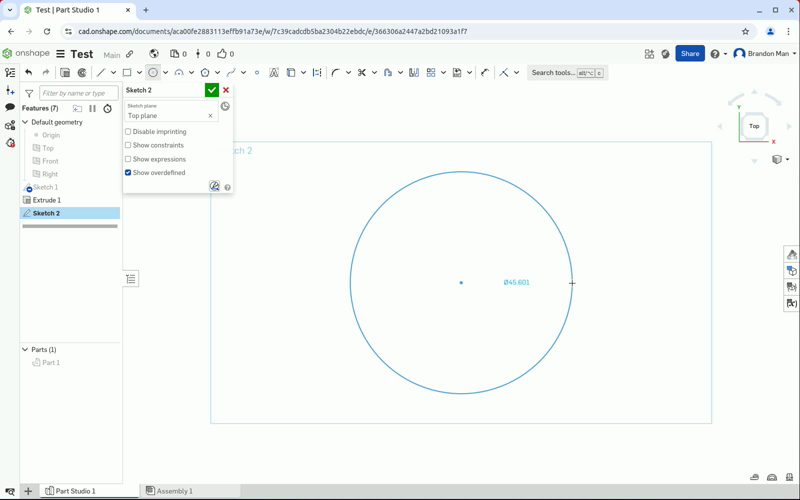
click(572, 282)
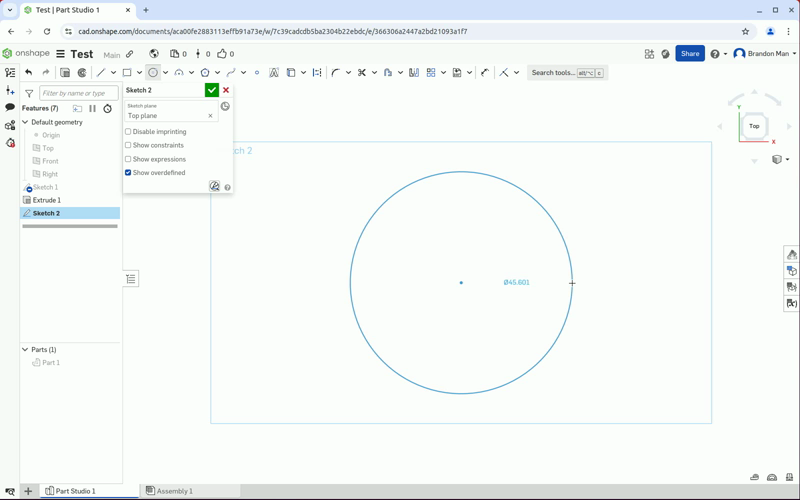
key(esc)
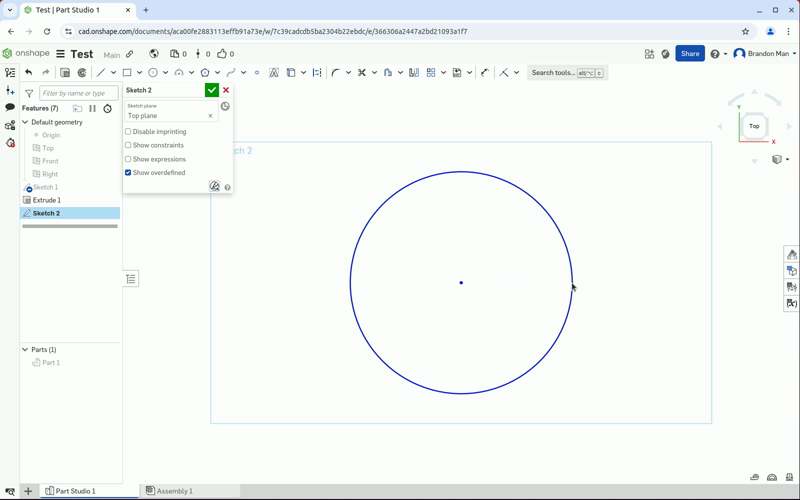
key(c)
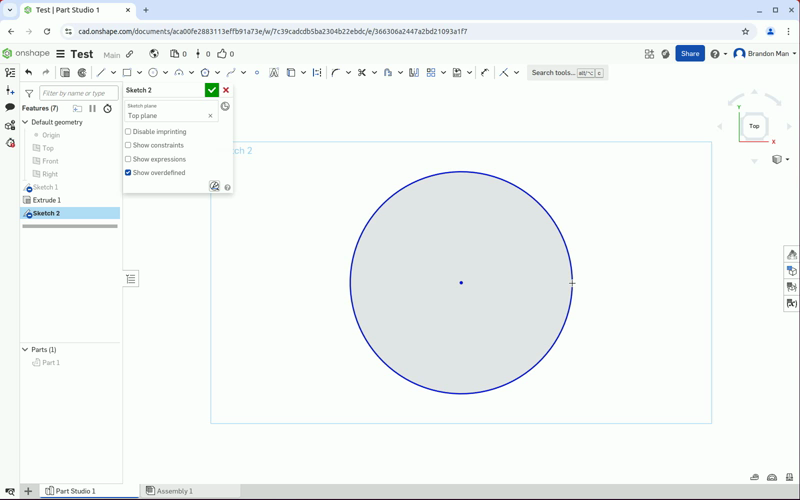
key_down(shift)
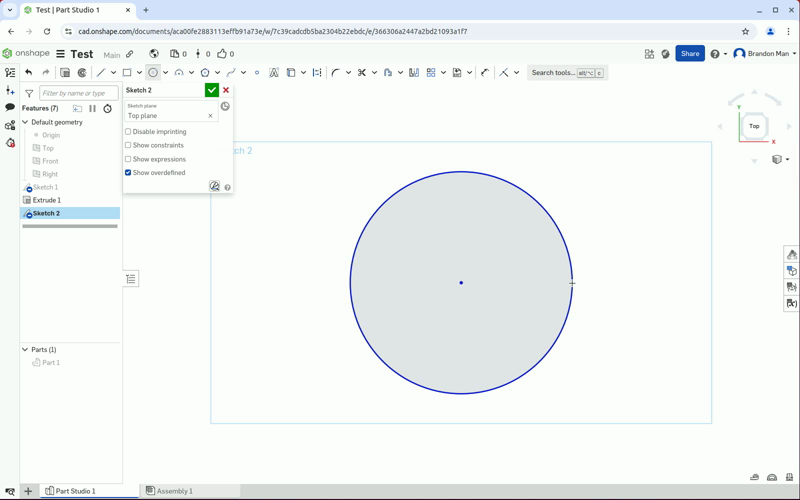
mouse_move(461, 282)
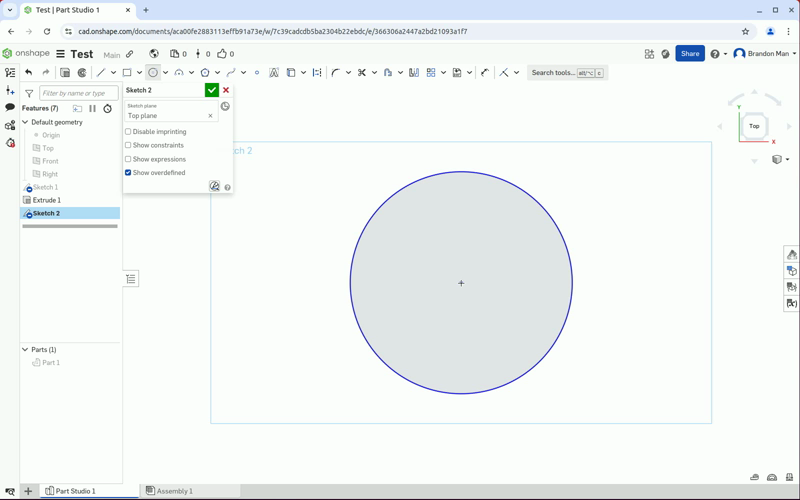
click(461, 282)
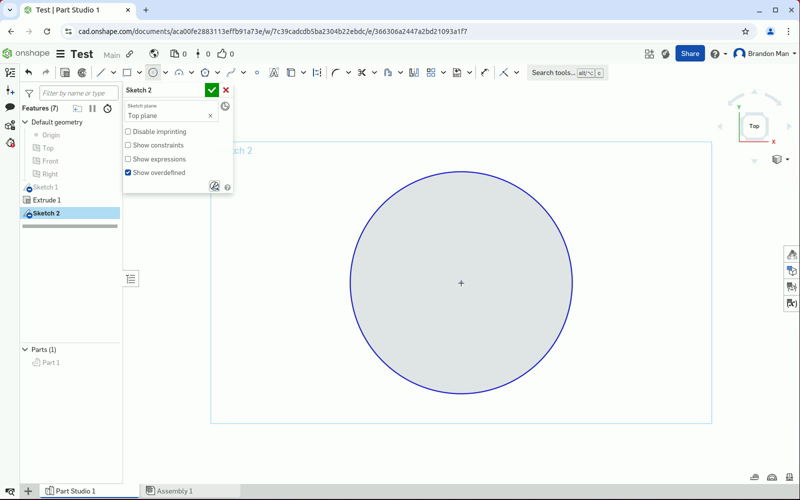
key_up(shift)
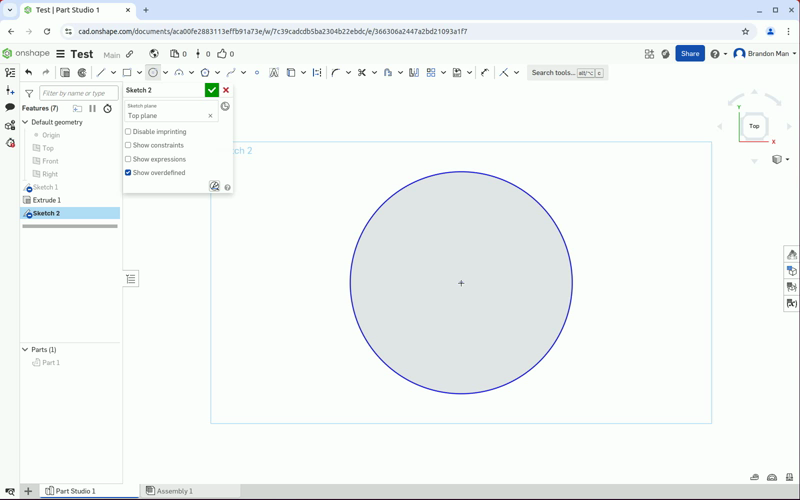
mouse_move(562, 282)
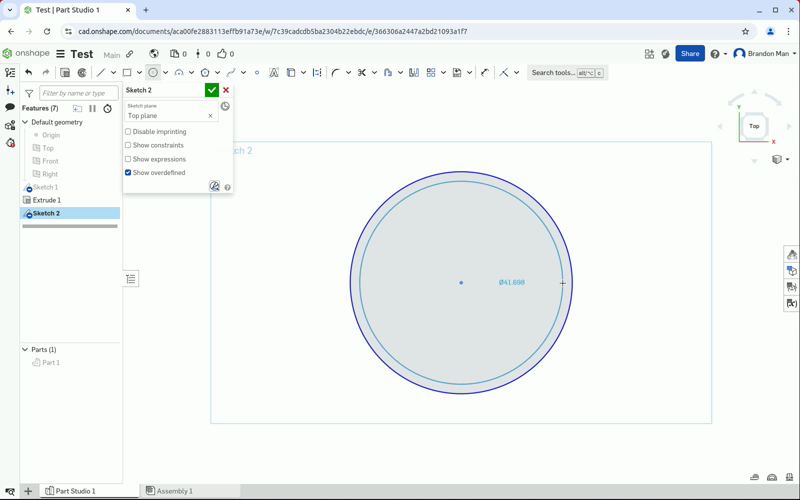
click(562, 282)
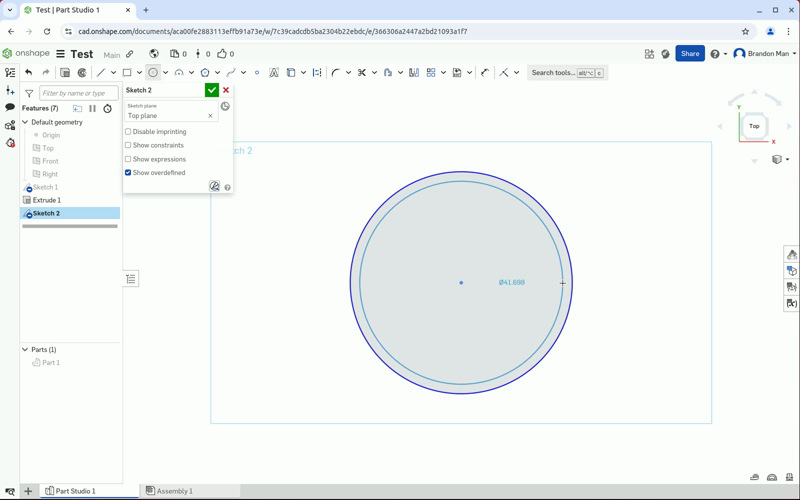
key(esc)
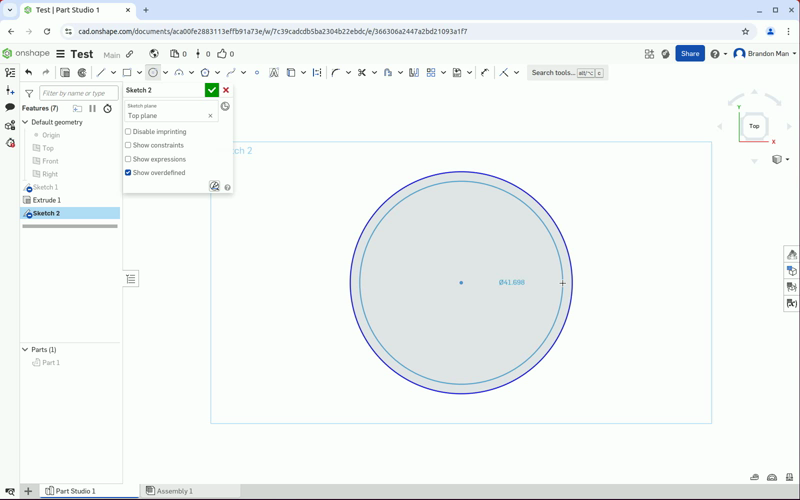
mouse_move(460, 177)
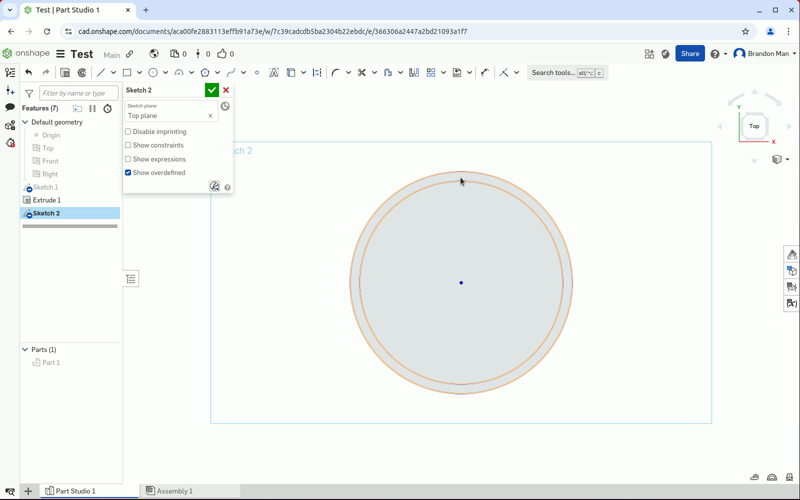
click(460, 177)
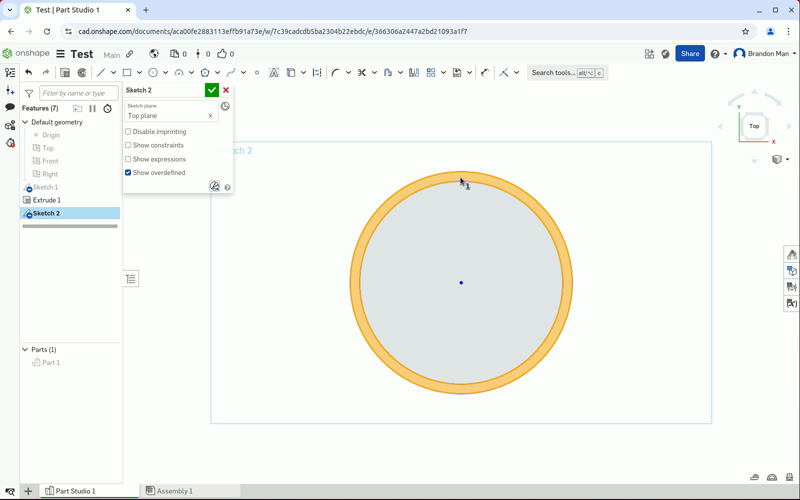
mouse_move(73, 352)
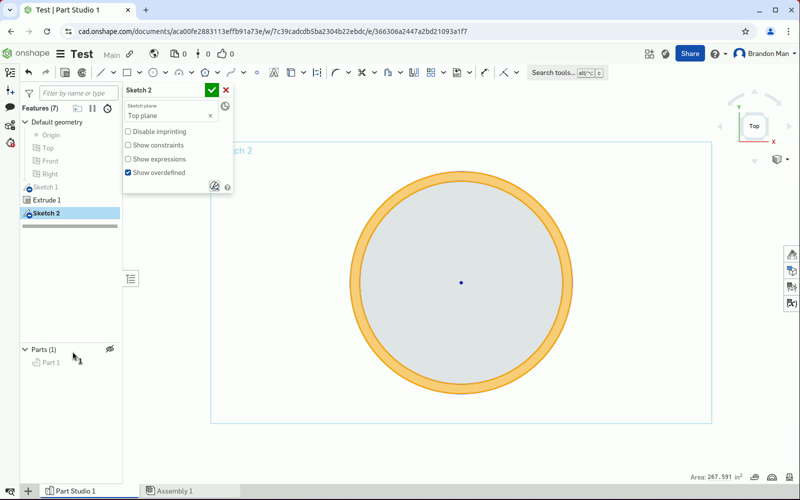
key(shift+y)
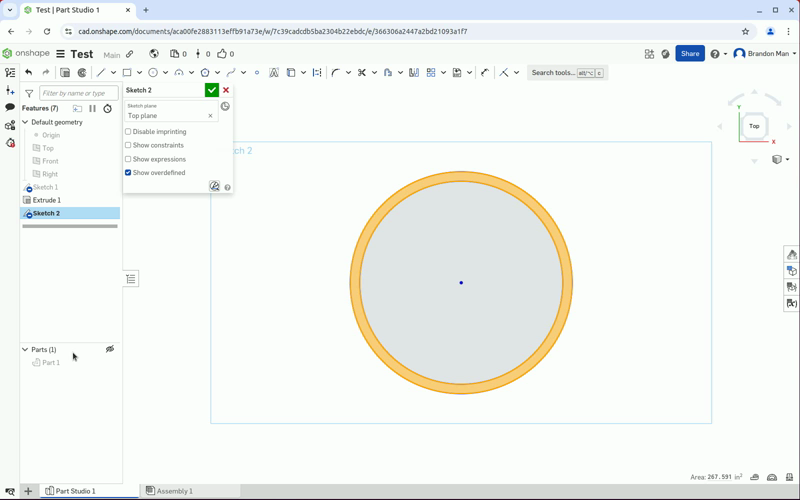
key(shift+e)
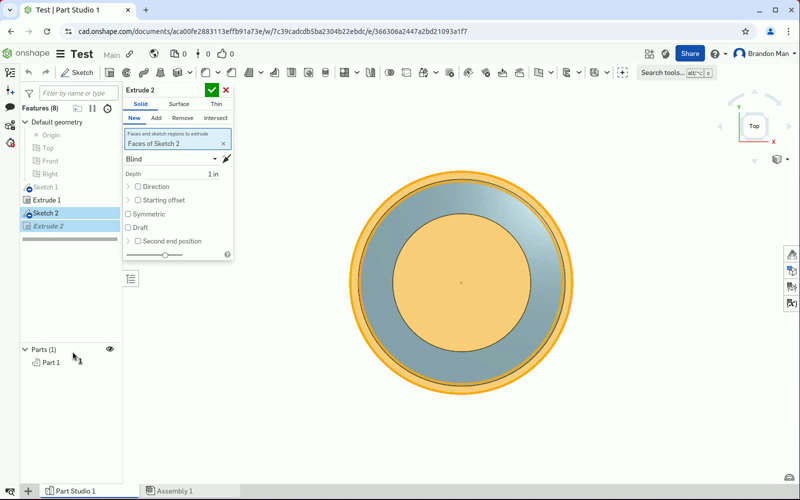
mouse_move(143, 106)
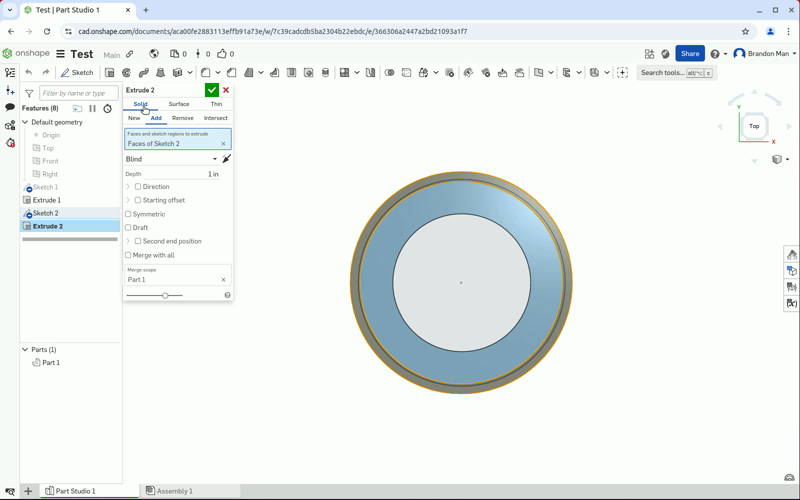
click(143, 106)
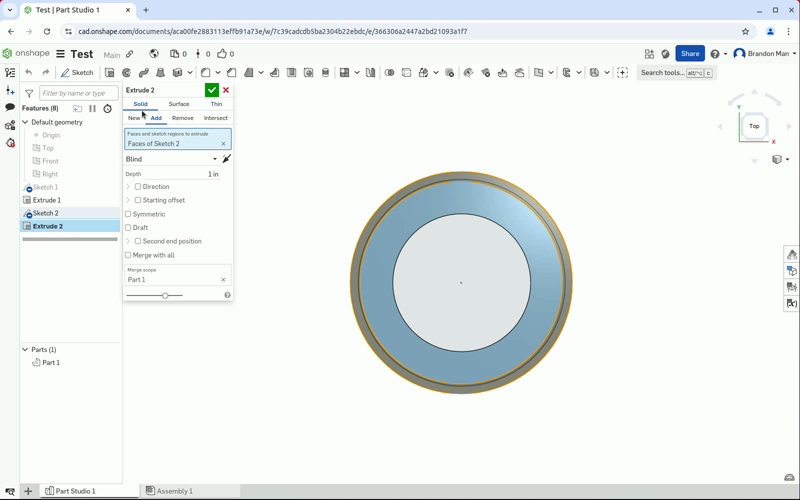
mouse_move(137, 120)
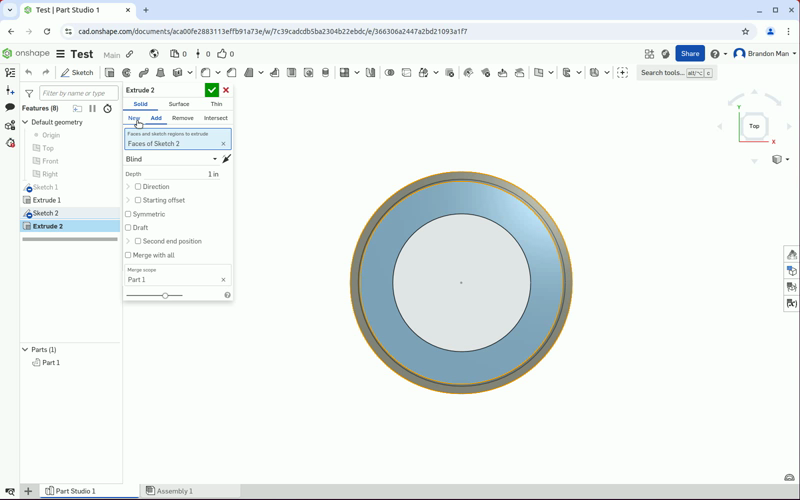
click(137, 120)
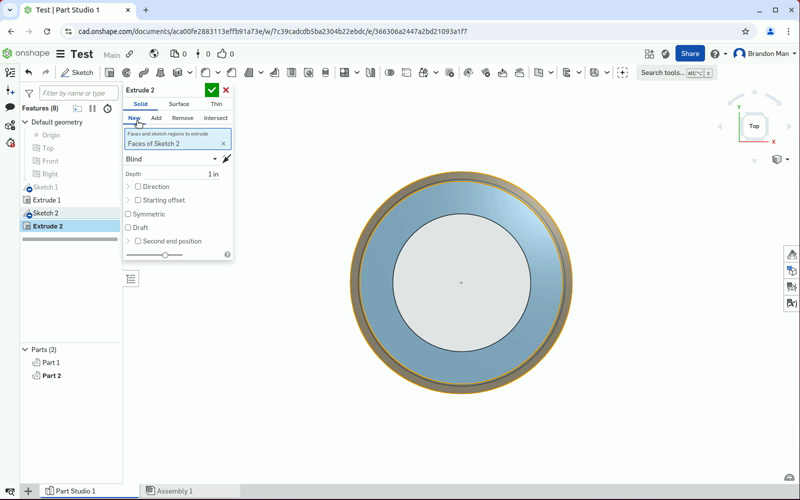
key(tab, 4)
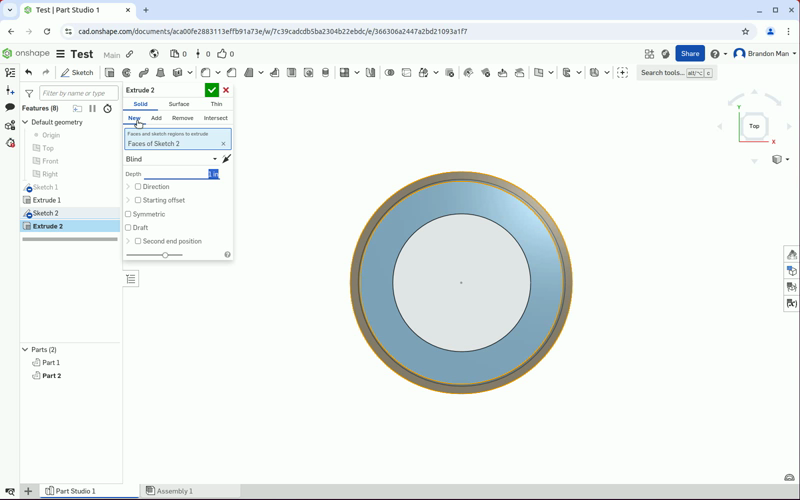
text(11.073)
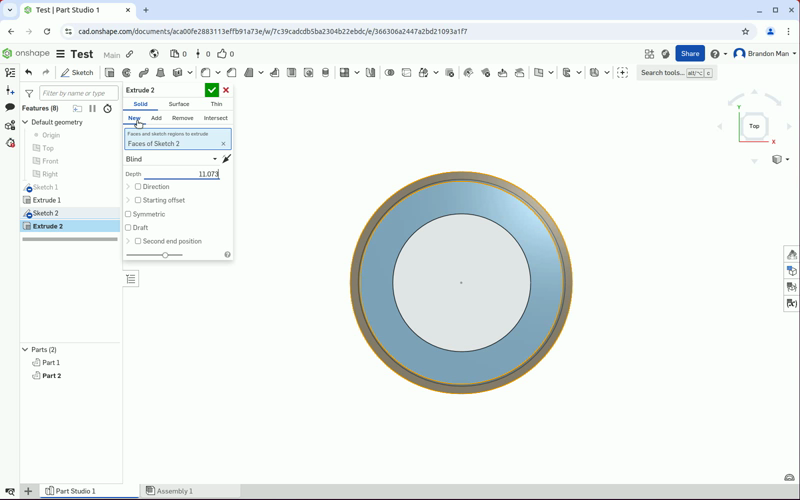
key(enter)
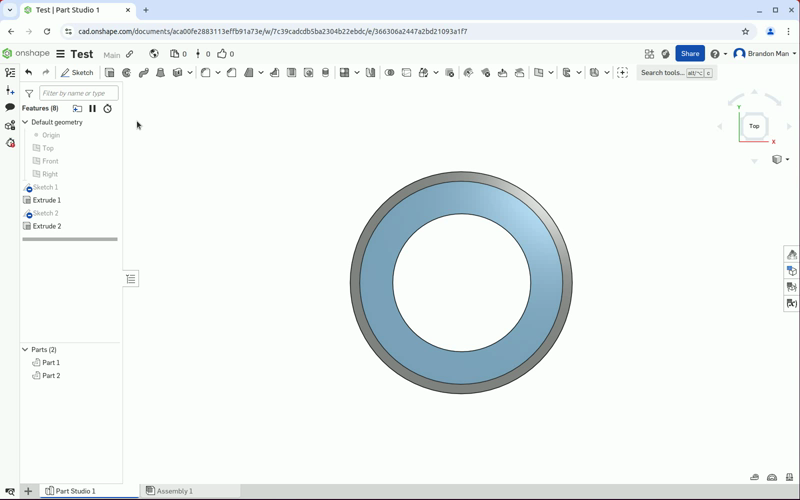
key(shift+h)
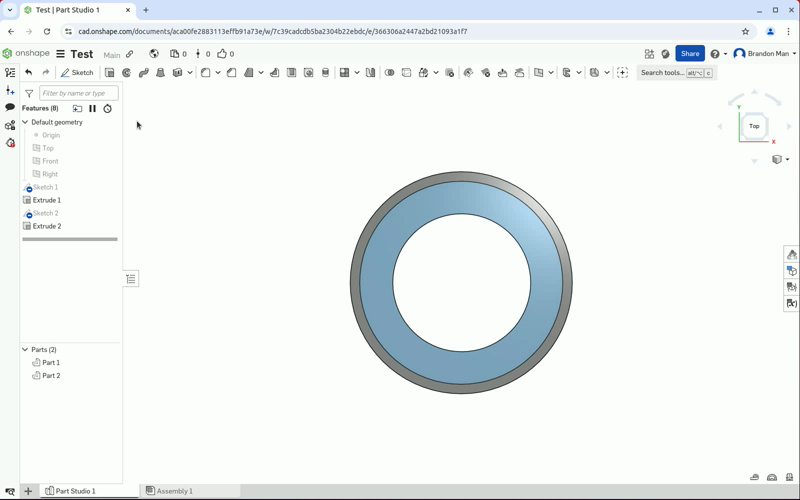
key(shift+h)
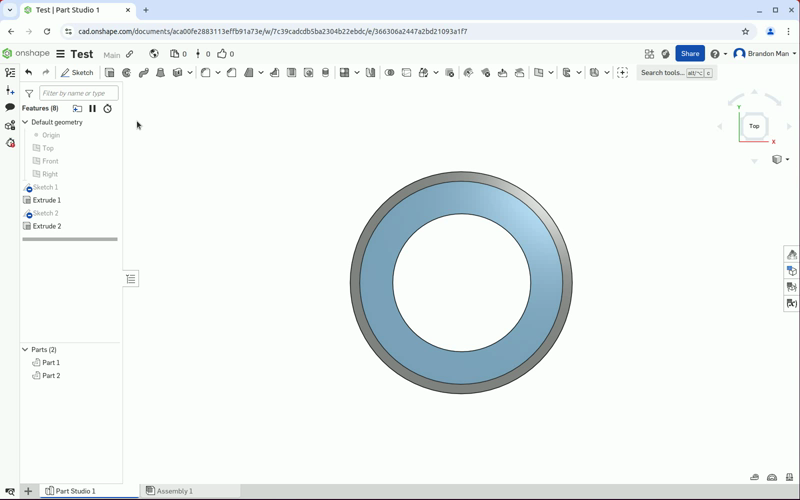
key(shift+7)
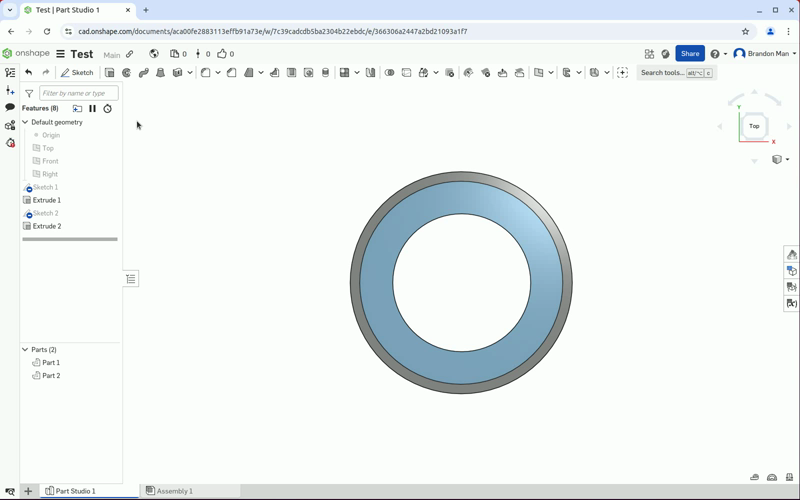
key(up, 3)
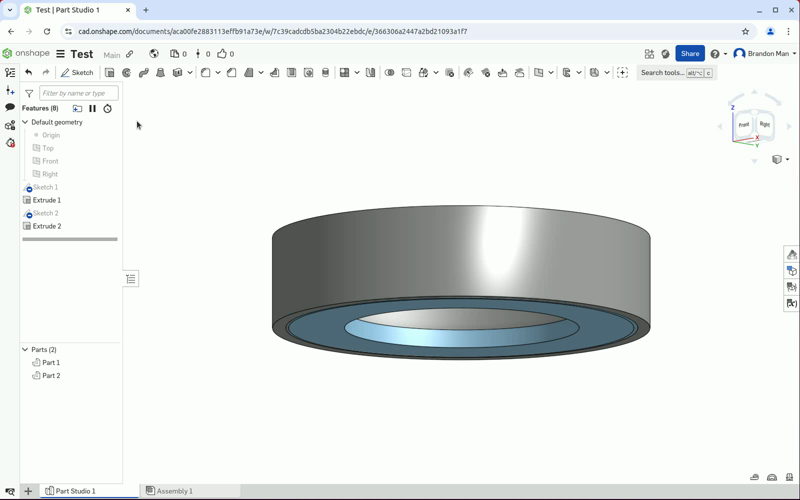
key(left, 3)
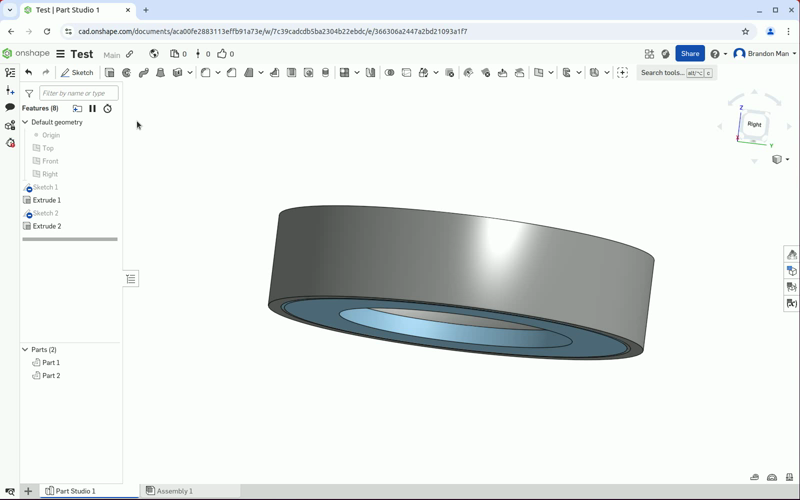
key(right, 3)
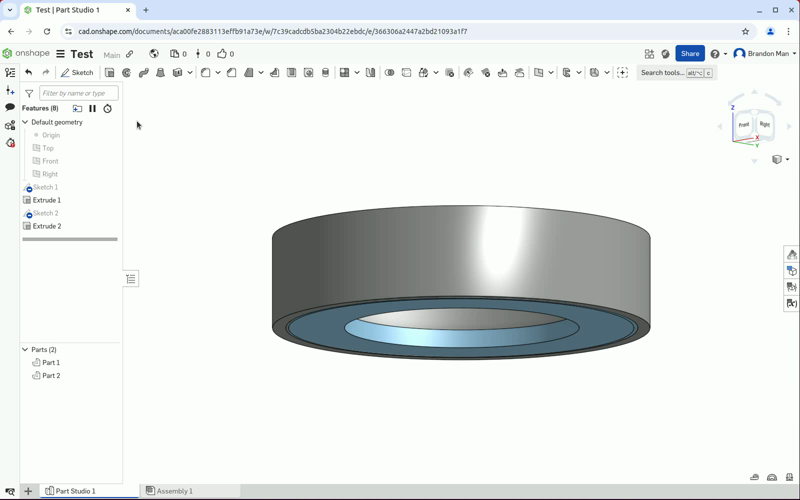
key(down, 3)
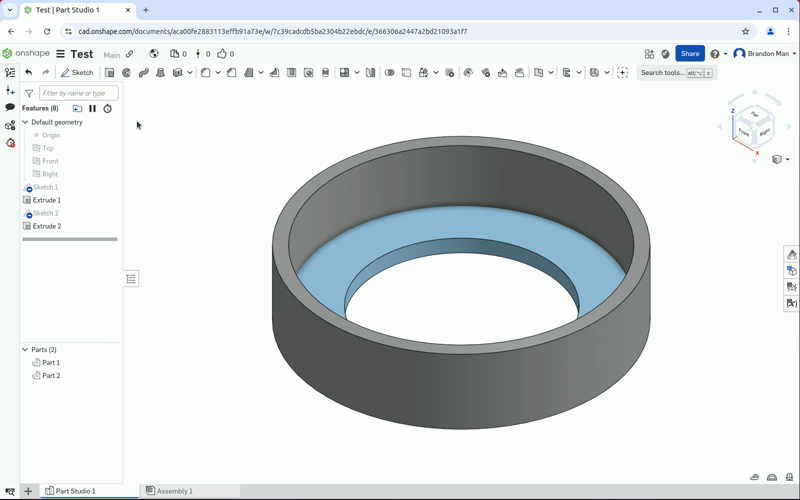
mouse_move(73, 189)
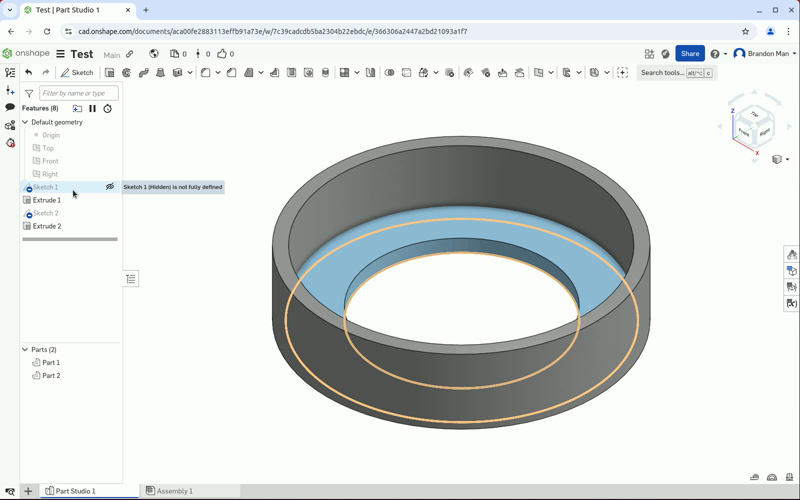
click(73, 189)